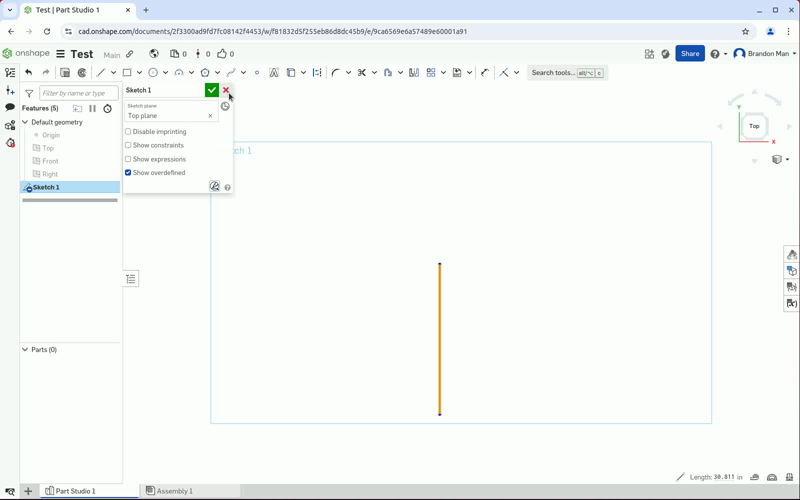
key(shift+h)
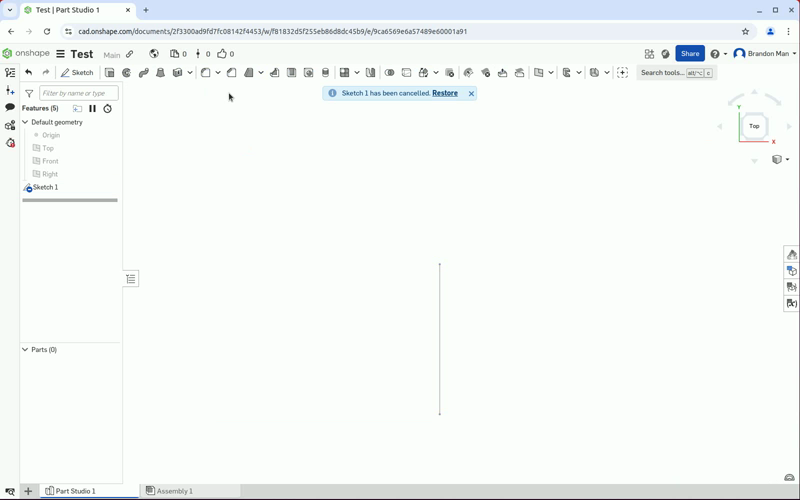
key(shift+s)
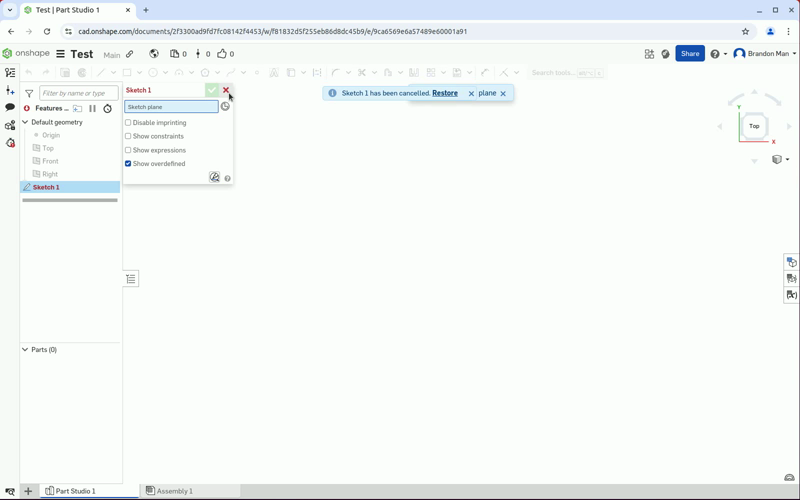
mouse_move(73, 150)
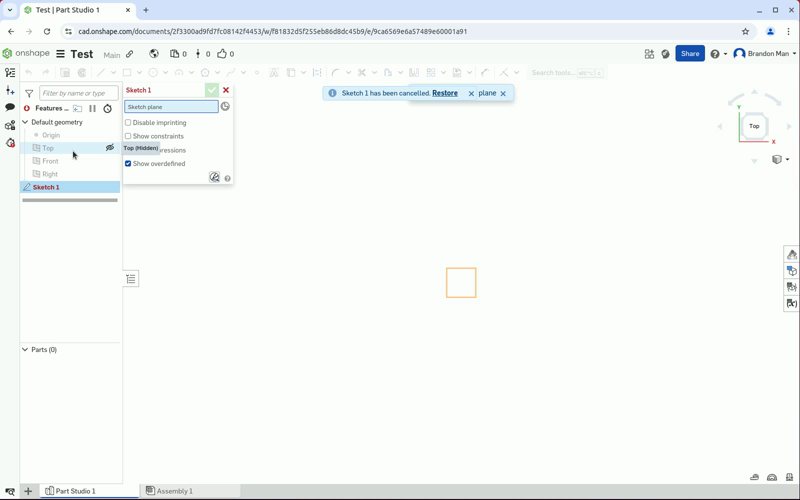
click(73, 150)
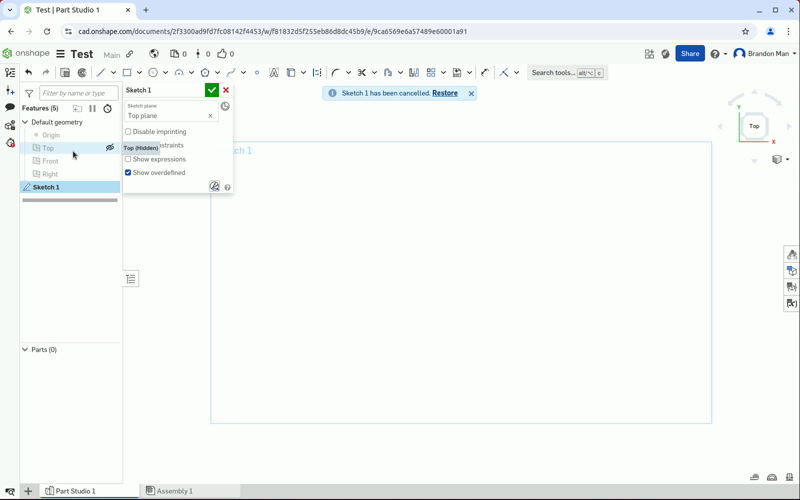
mouse_move(73, 352)
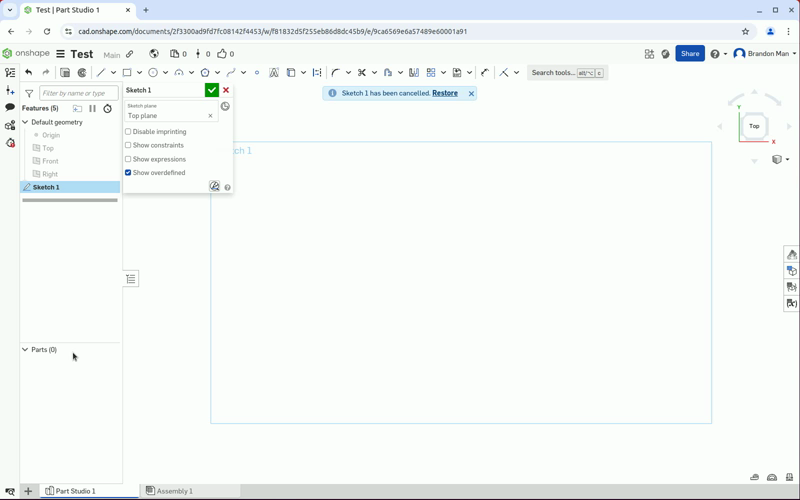
key(y)
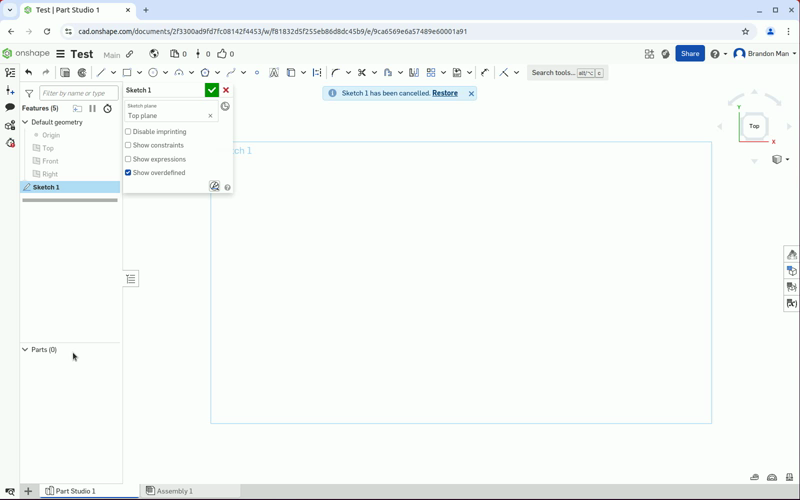
key(c)
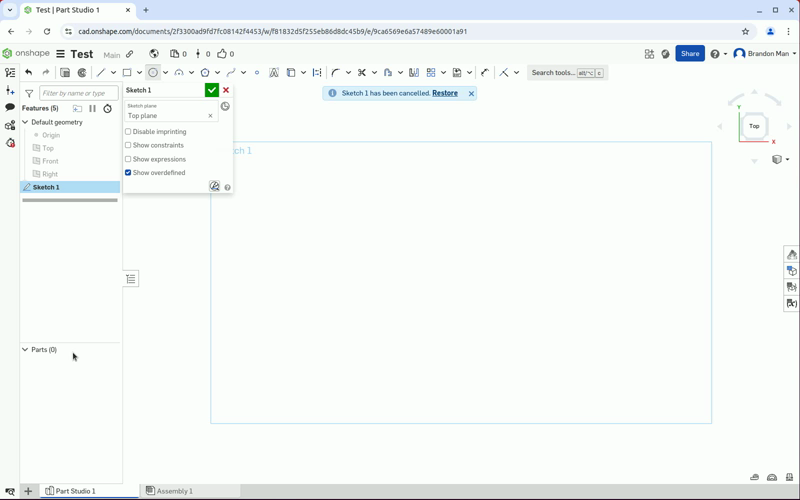
key_down(shift)
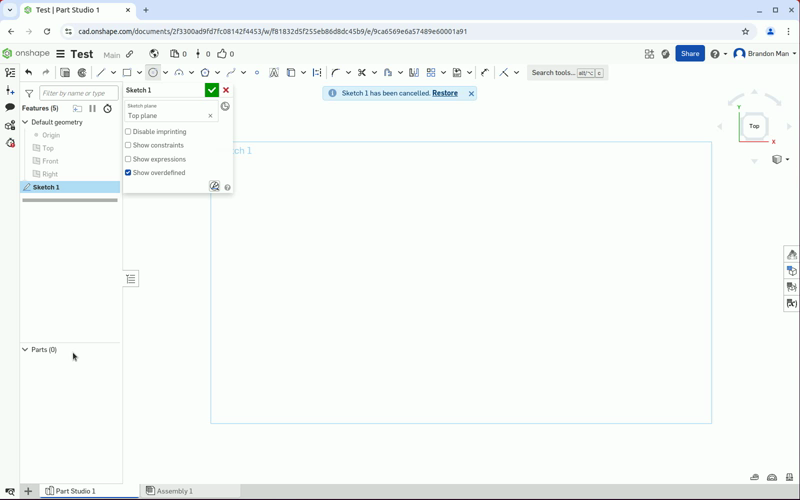
mouse_move(460, 282)
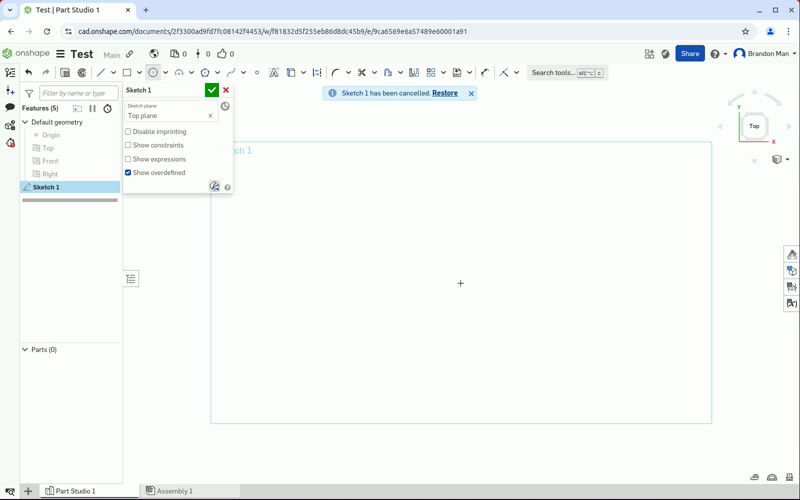
click(460, 282)
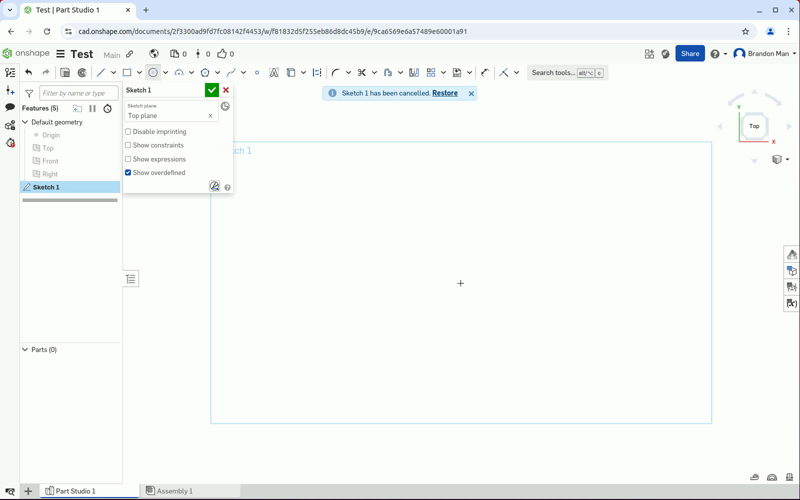
key_up(shift)
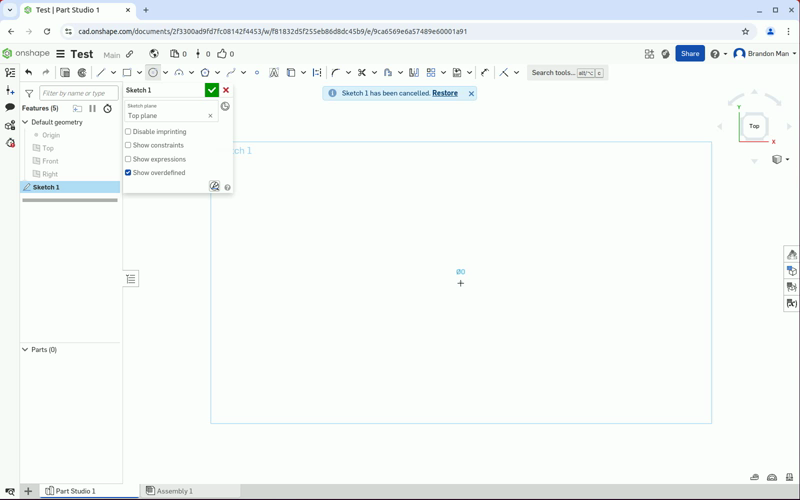
mouse_move(534, 282)
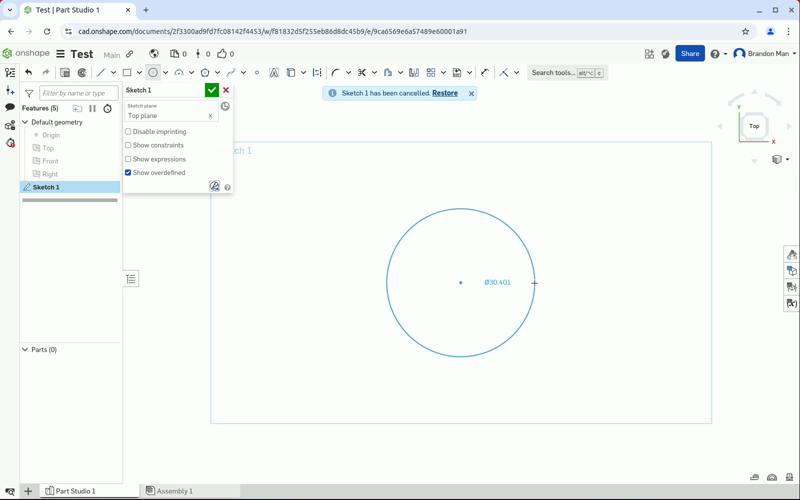
click(534, 282)
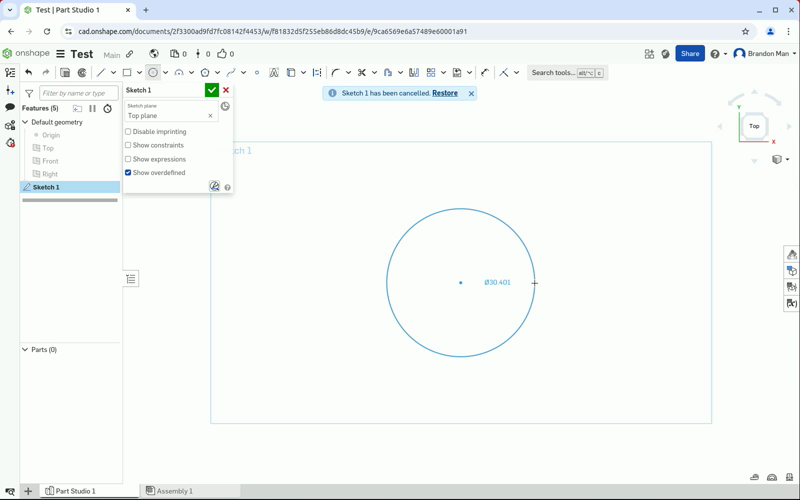
key(esc)
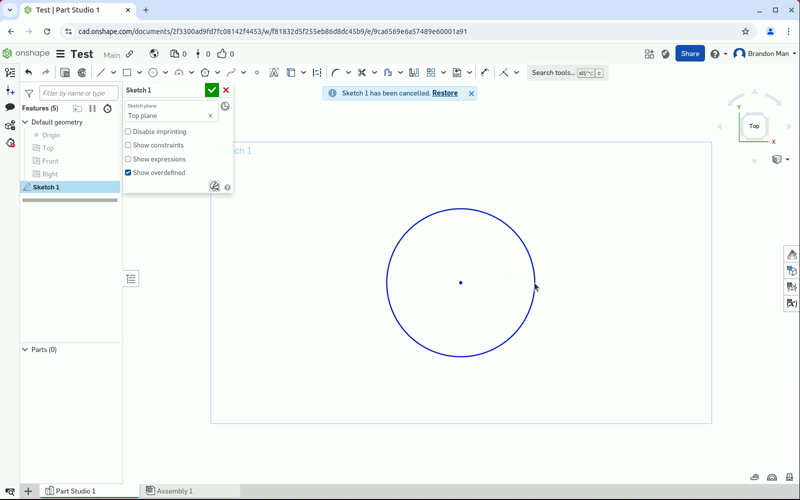
mouse_move(495, 314)
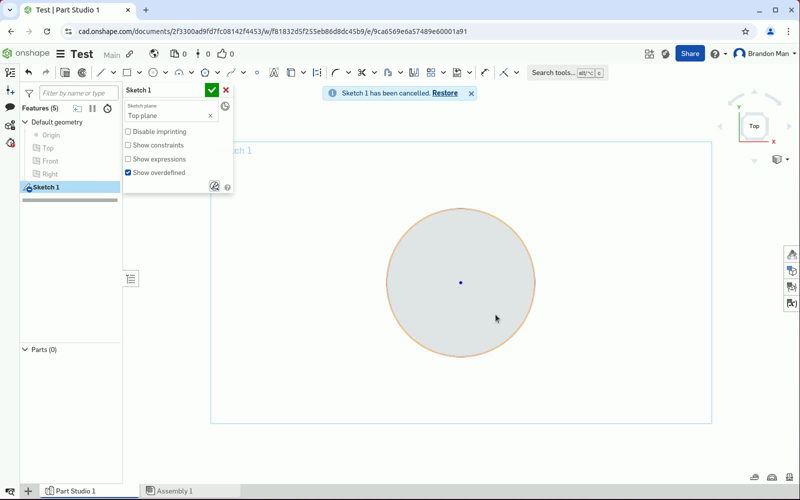
click(495, 314)
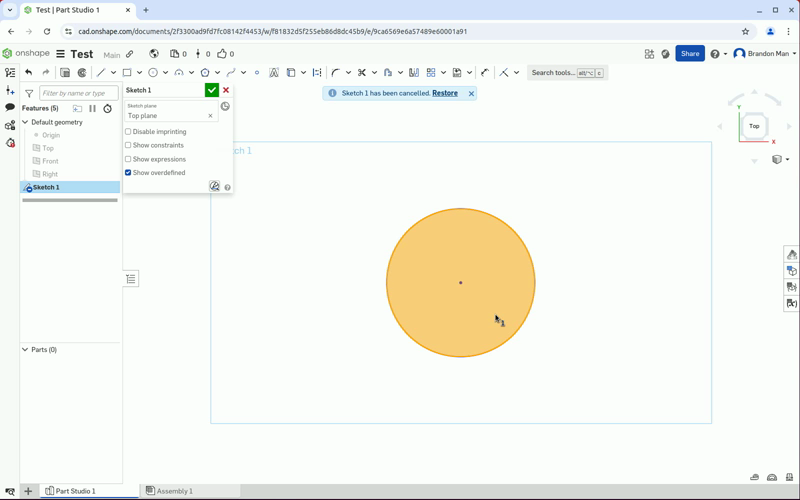
mouse_move(73, 352)
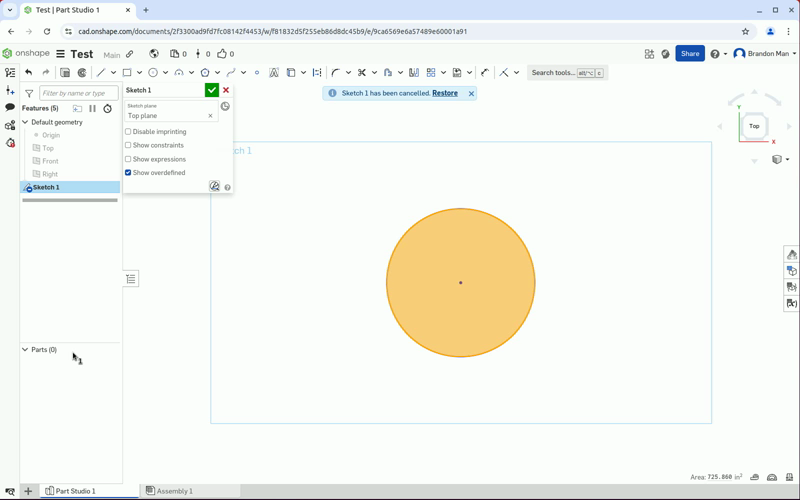
key(shift+y)
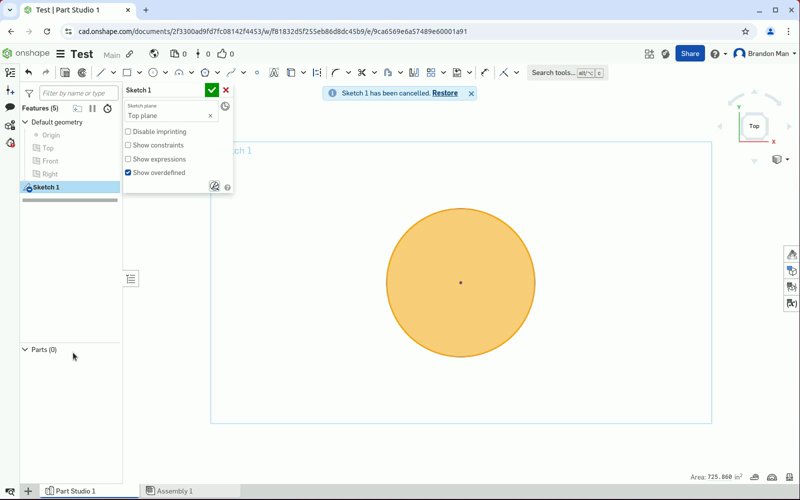
key(shift+e)
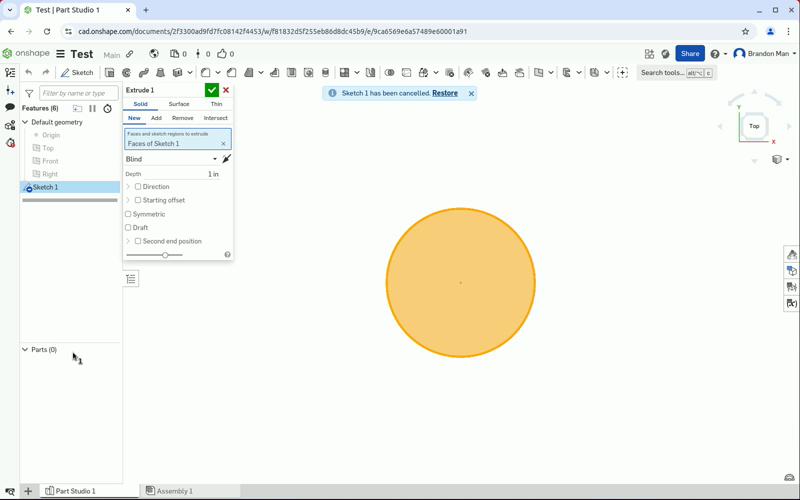
mouse_move(143, 106)
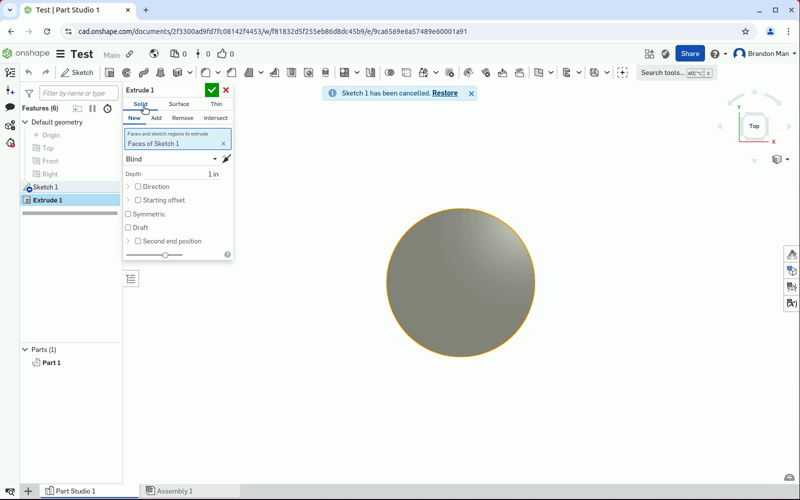
click(143, 106)
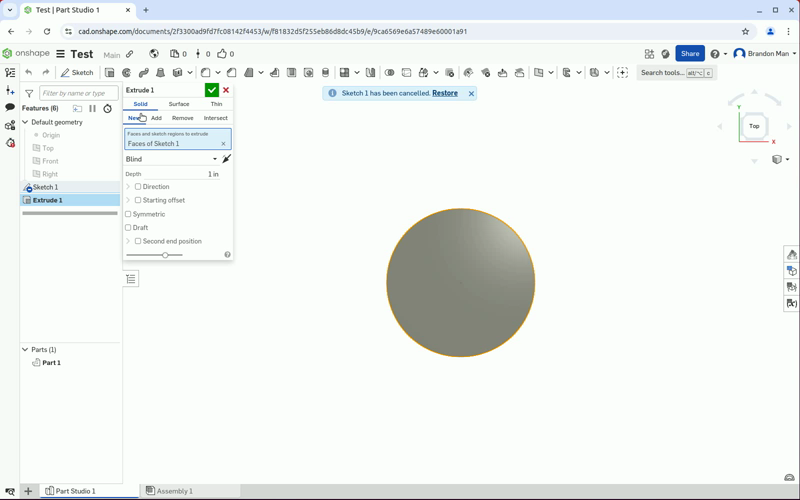
mouse_move(137, 120)
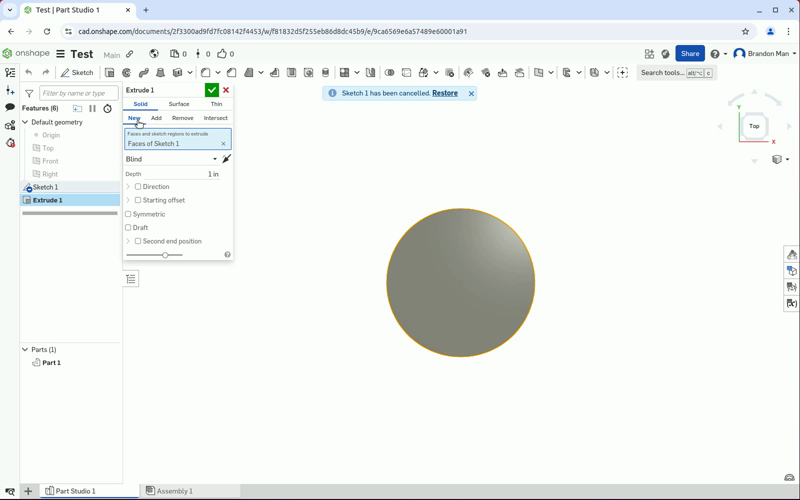
click(137, 120)
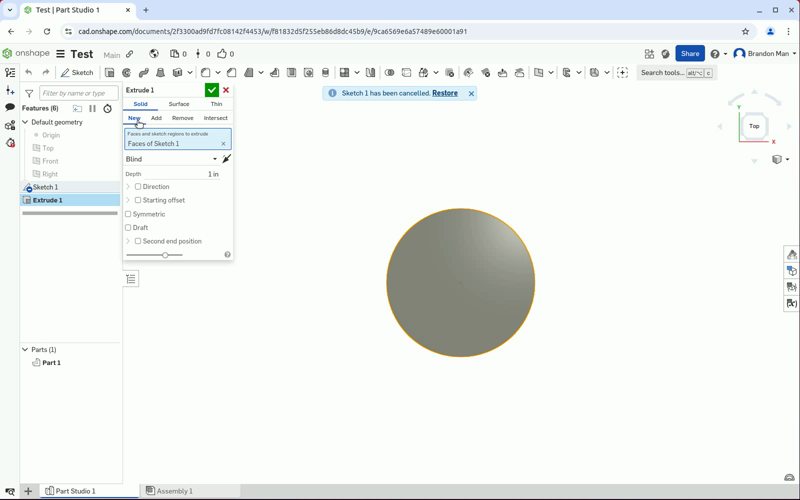
key(tab, 4)
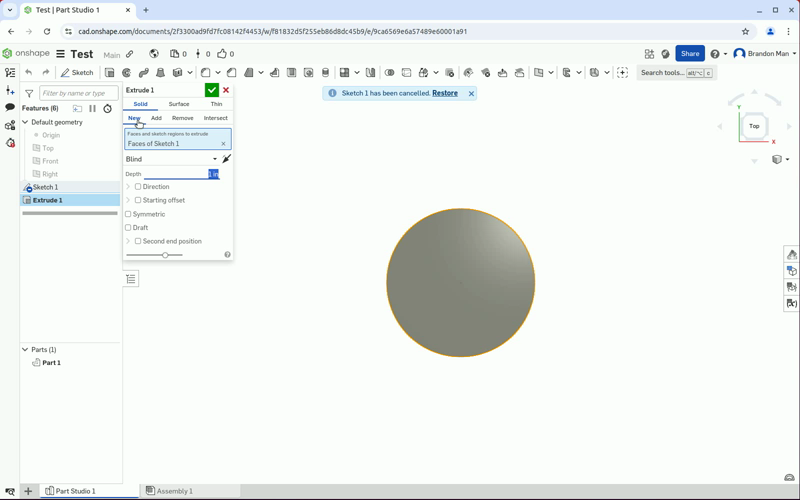
text(46.216)
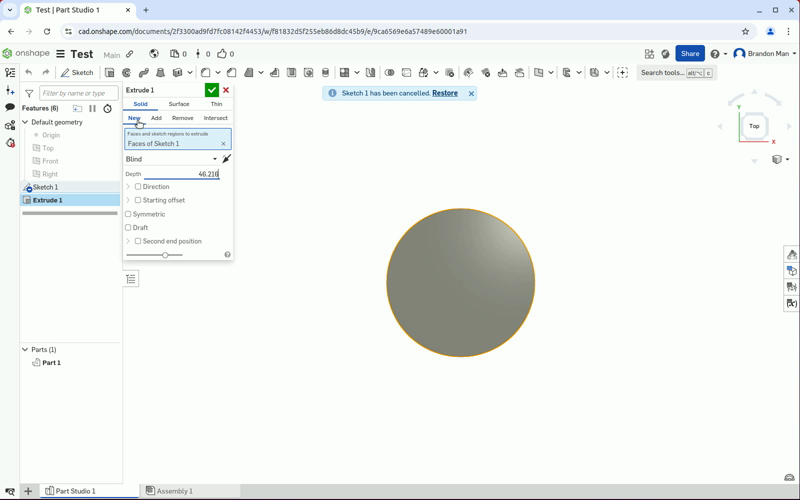
key(tab, 3)
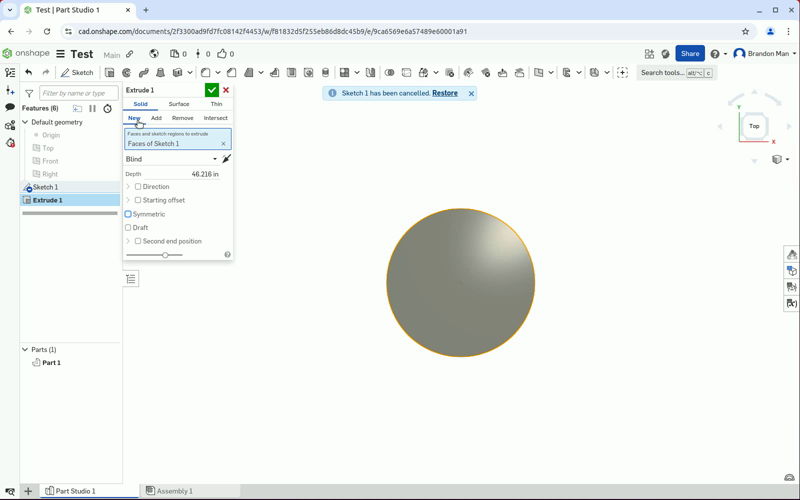
key(space)
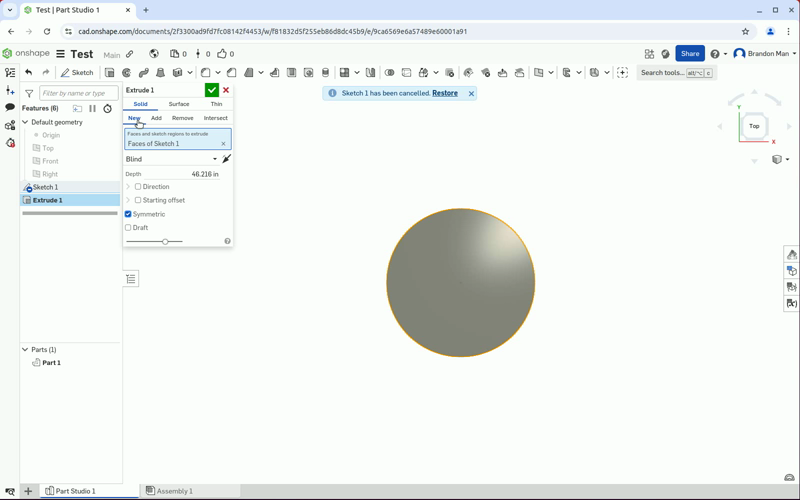
key(enter)
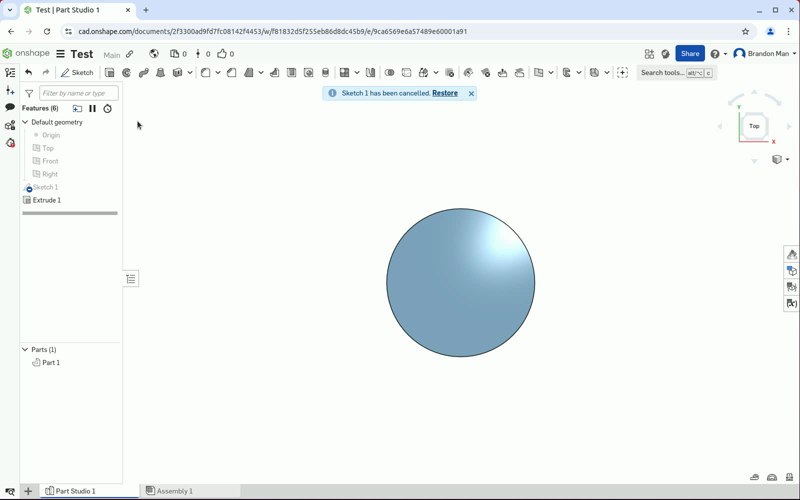
key(shift+h)
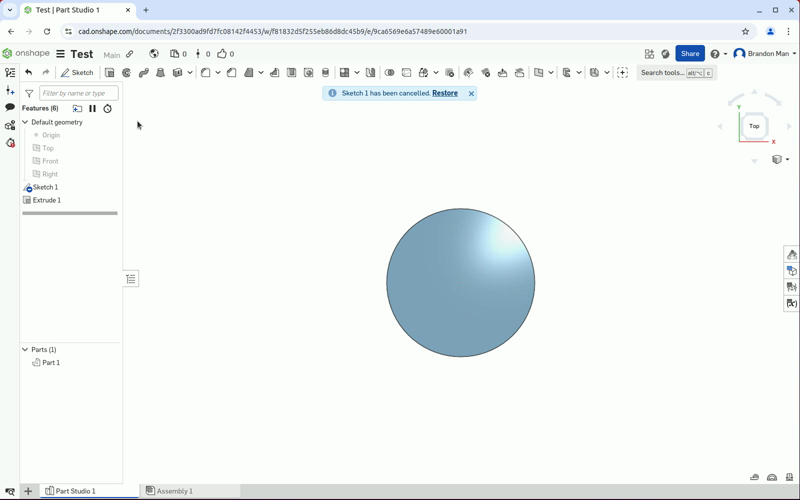
key(shift+h)
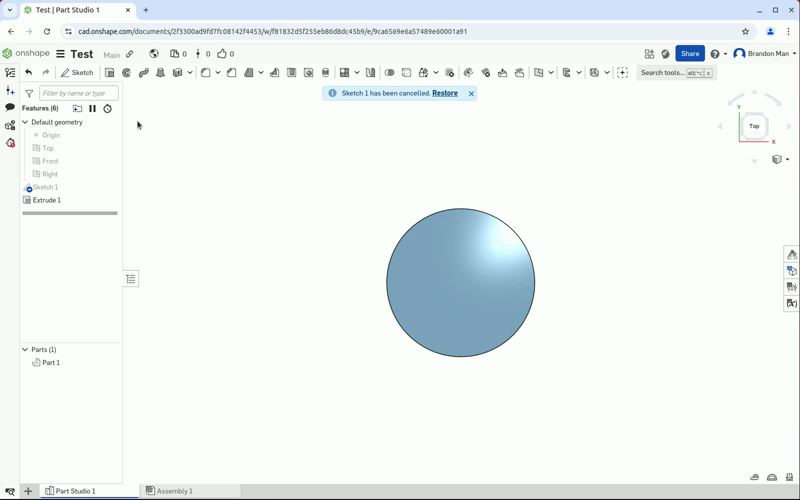
mouse_move(73, 189)
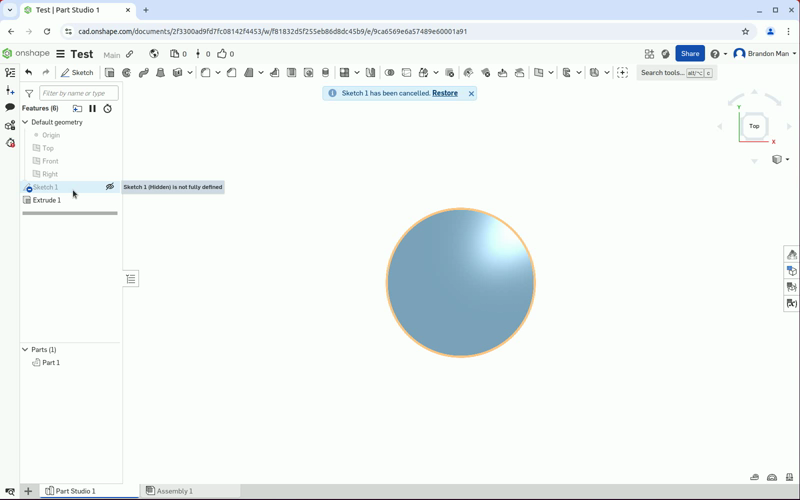
click(73, 189)
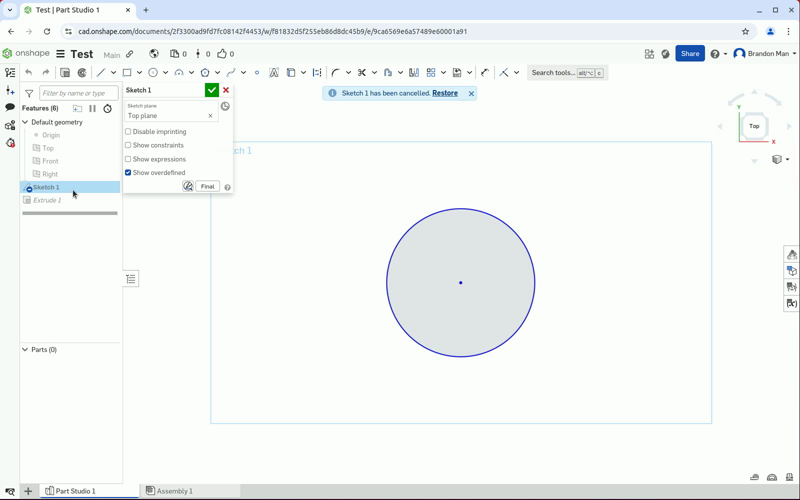
mouse_move(229, 92)
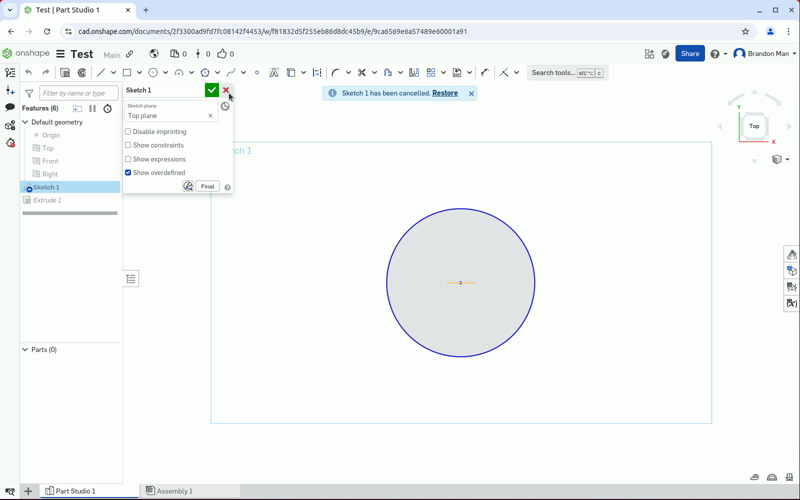
click(229, 92)
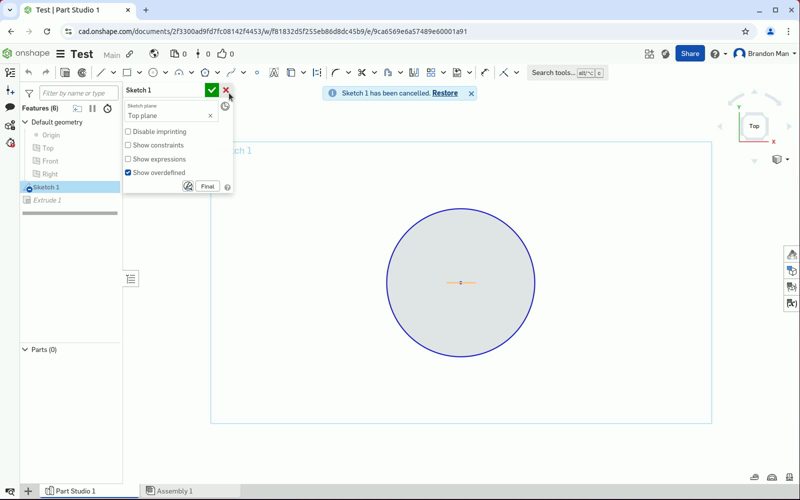
key(shift+s)
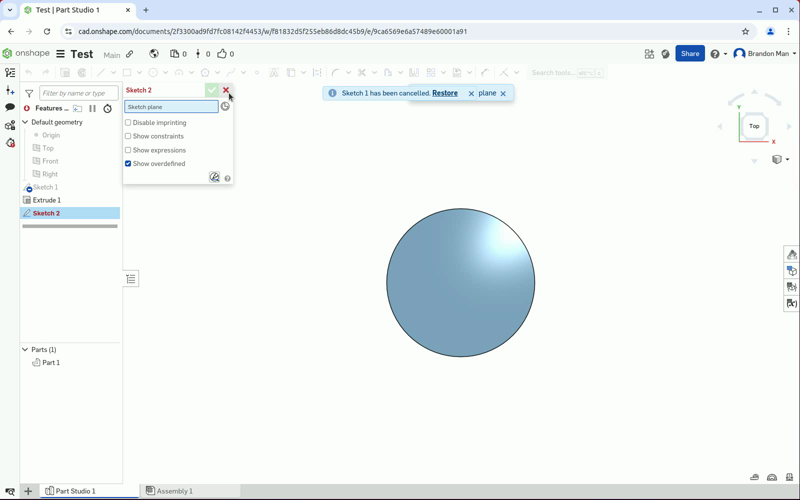
mouse_move(73, 150)
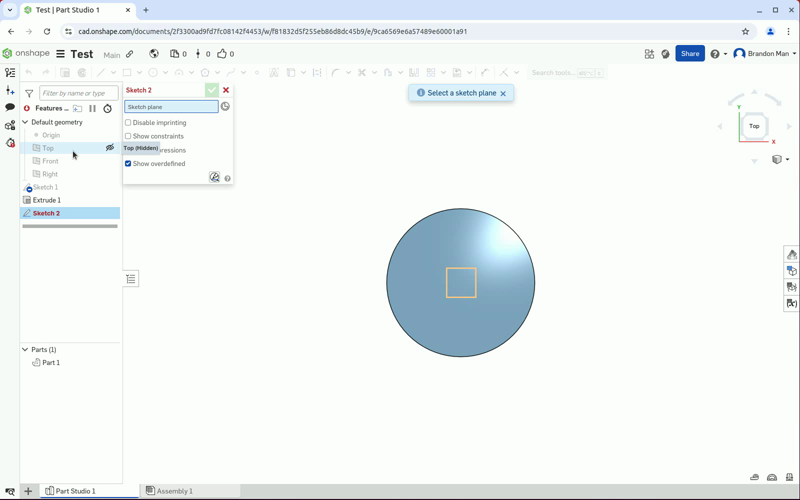
click(73, 150)
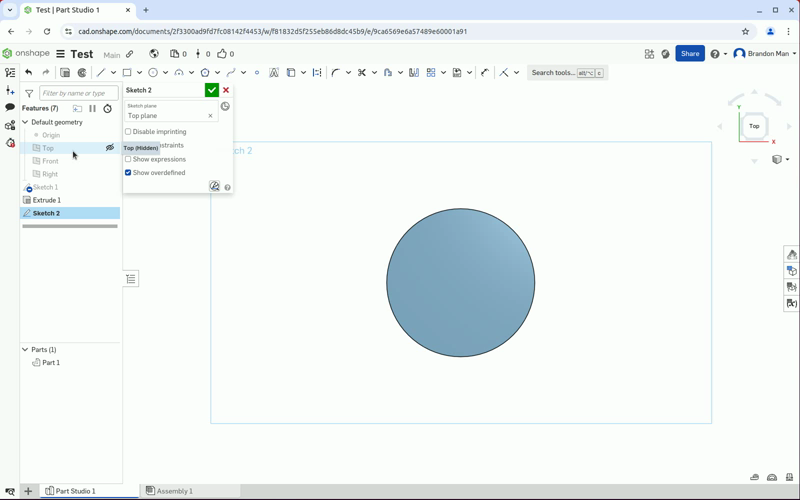
mouse_move(73, 352)
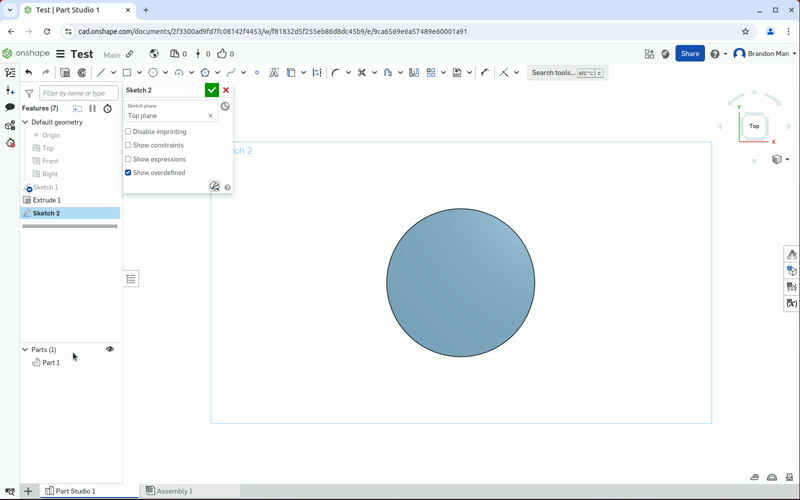
key(y)
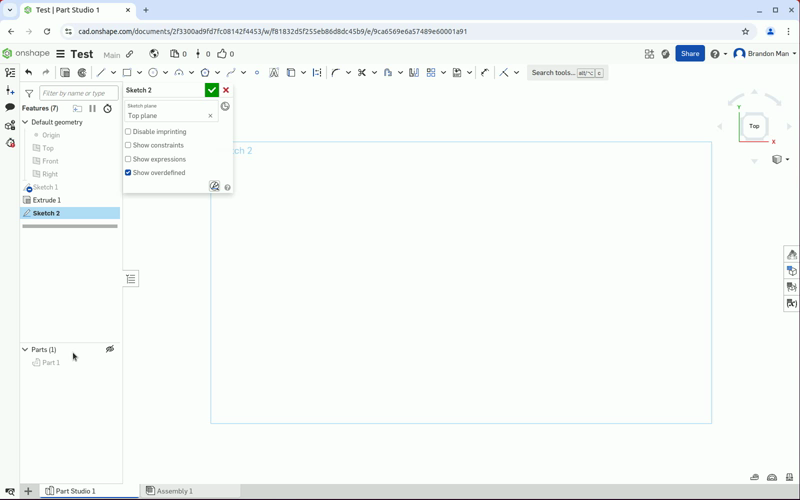
key(c)
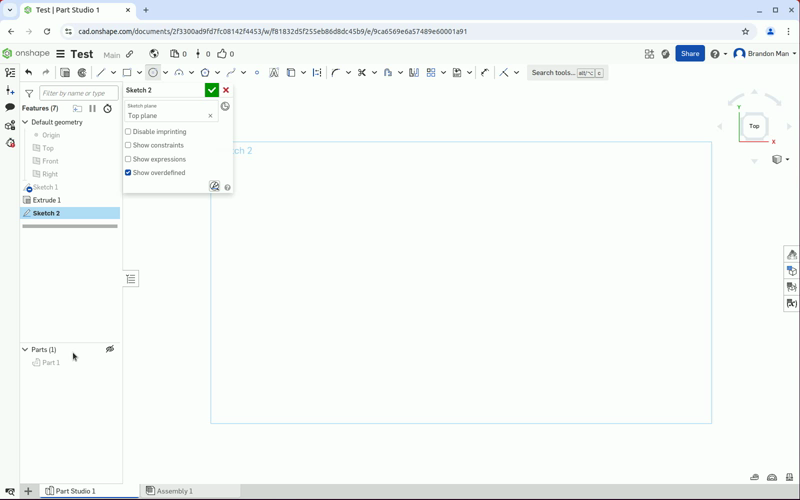
key_down(shift)
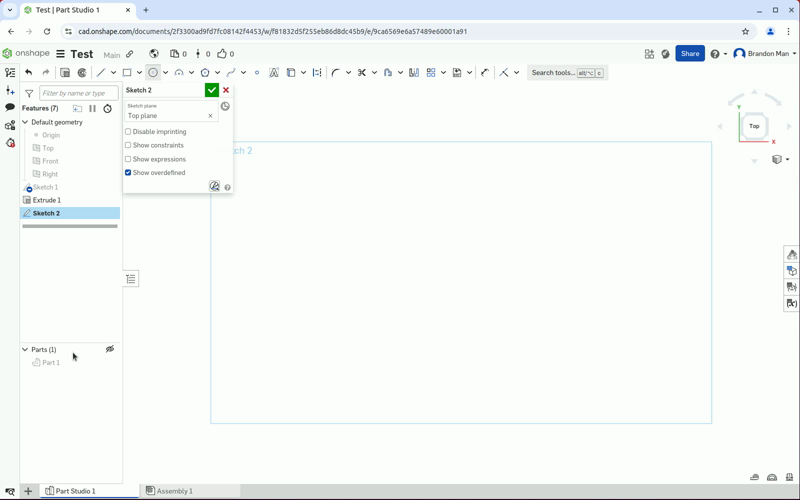
mouse_move(461, 282)
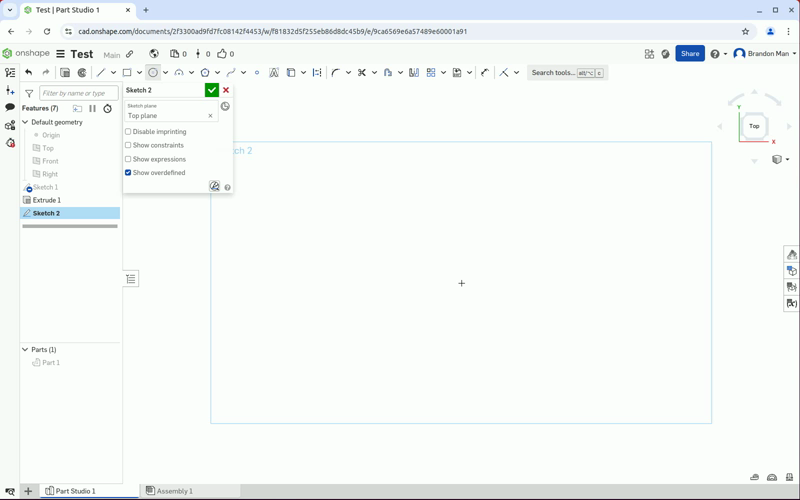
click(461, 282)
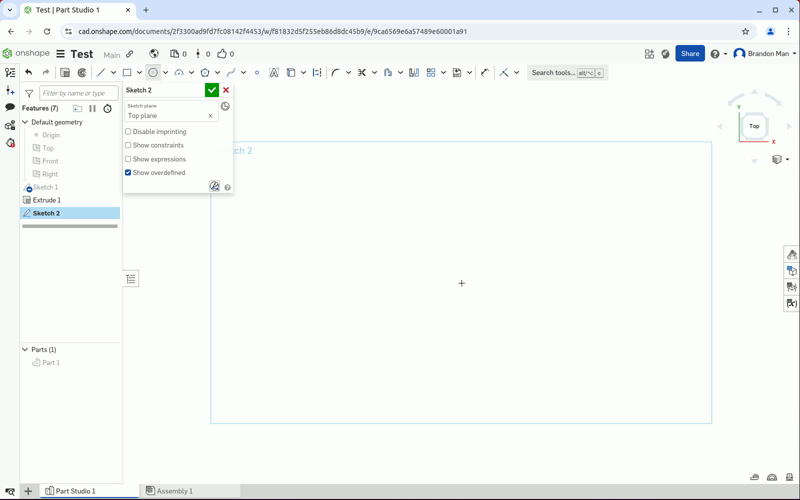
key_up(shift)
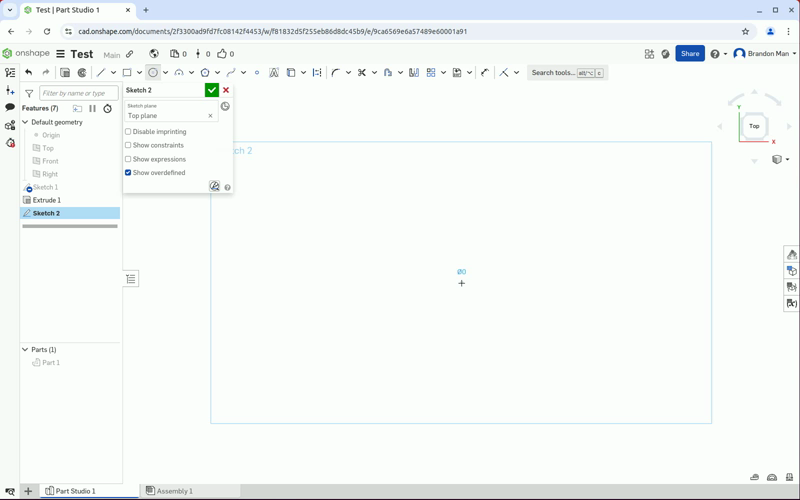
mouse_move(531, 282)
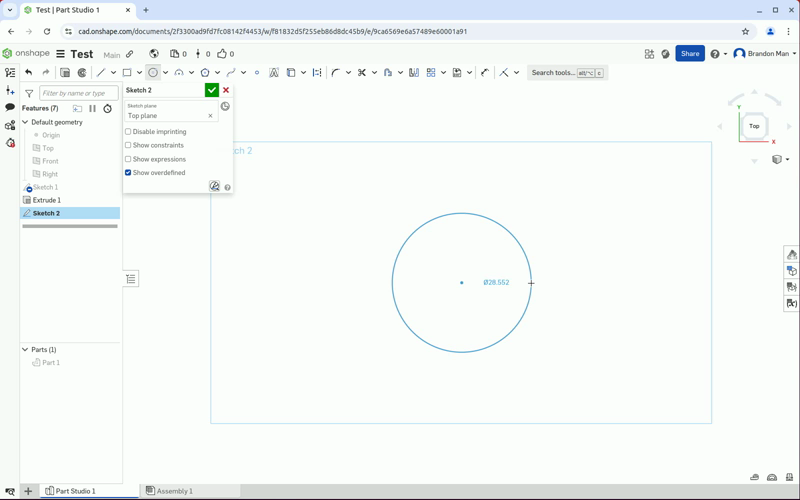
click(531, 282)
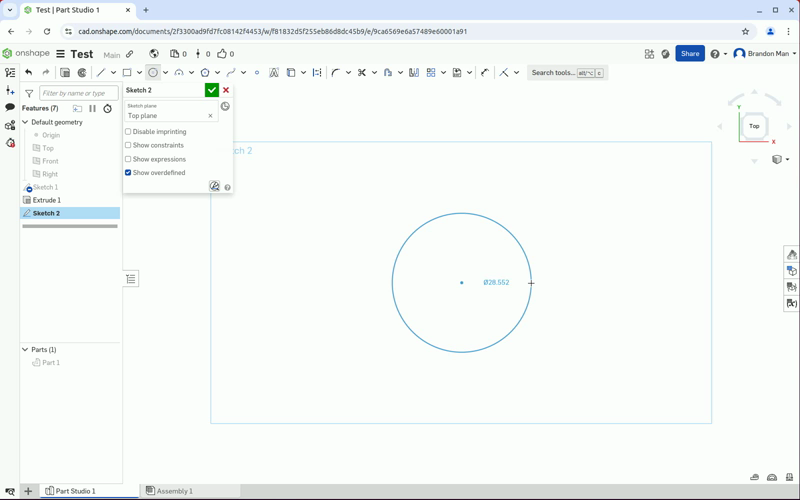
key(esc)
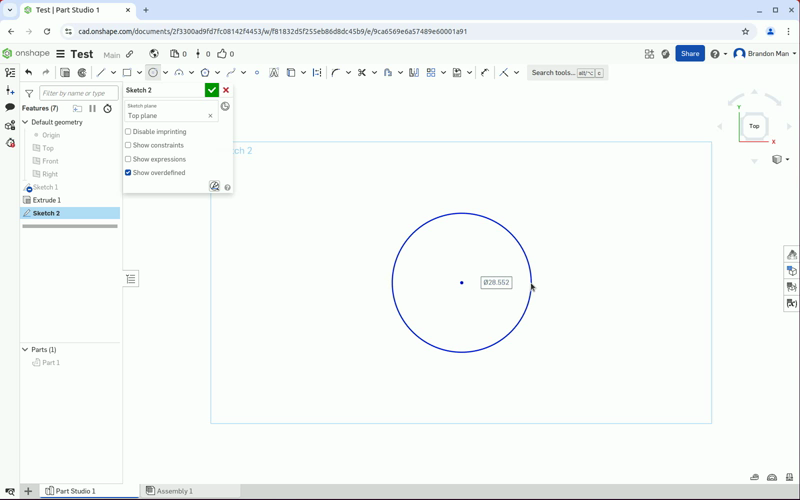
mouse_move(474, 235)
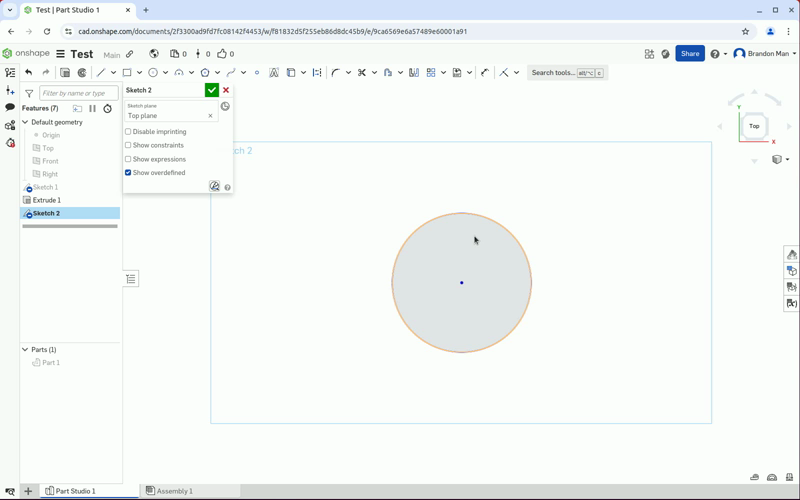
click(474, 235)
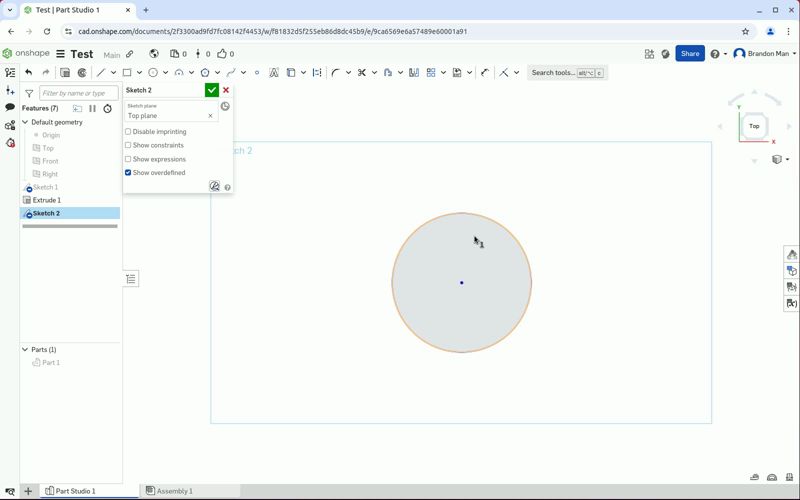
mouse_move(73, 352)
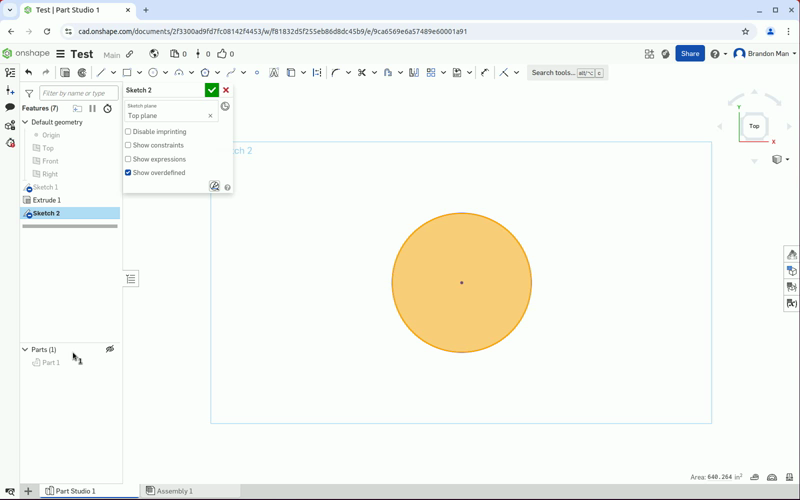
key(shift+y)
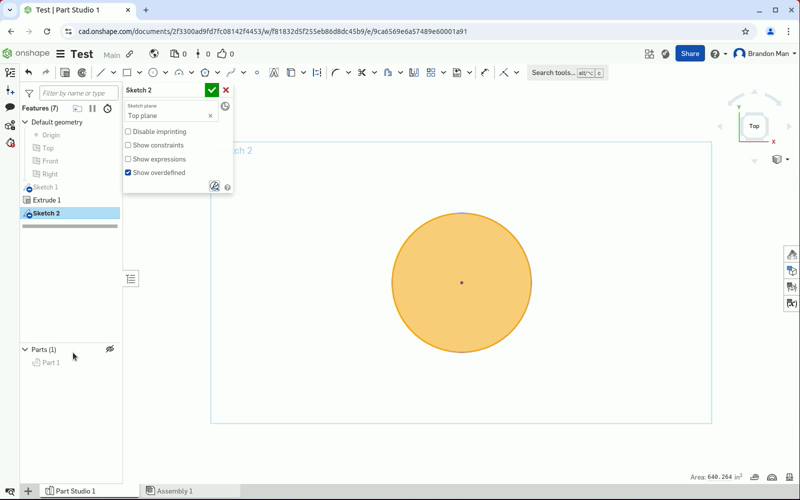
key(shift+e)
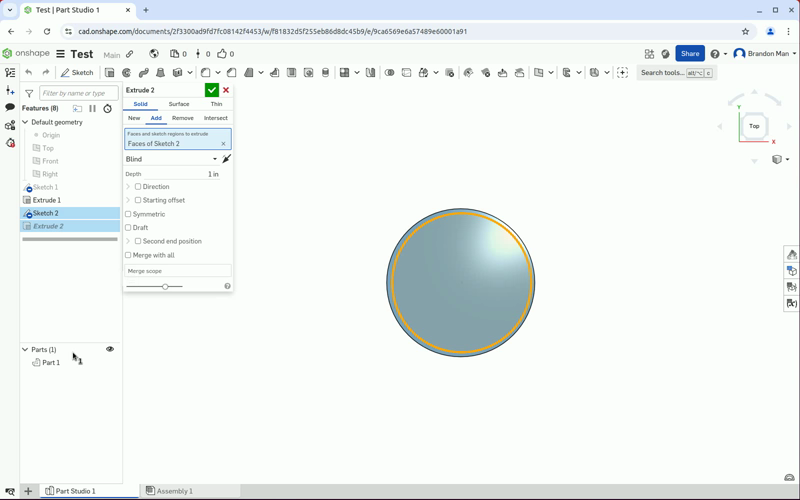
mouse_move(143, 106)
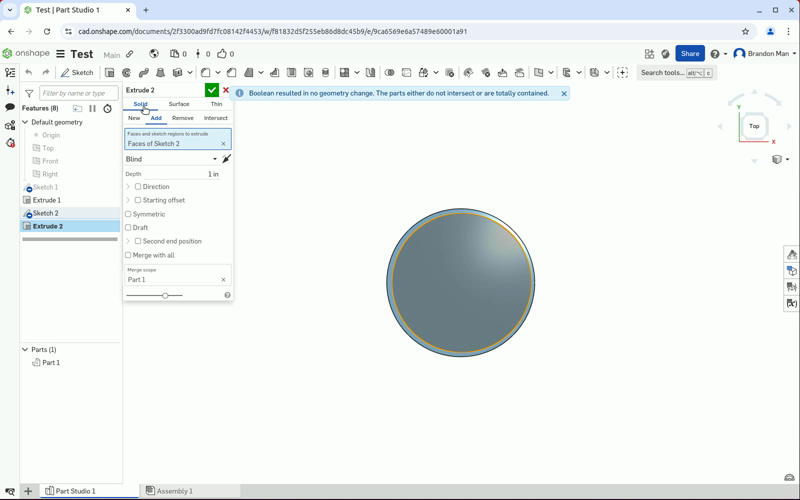
click(143, 106)
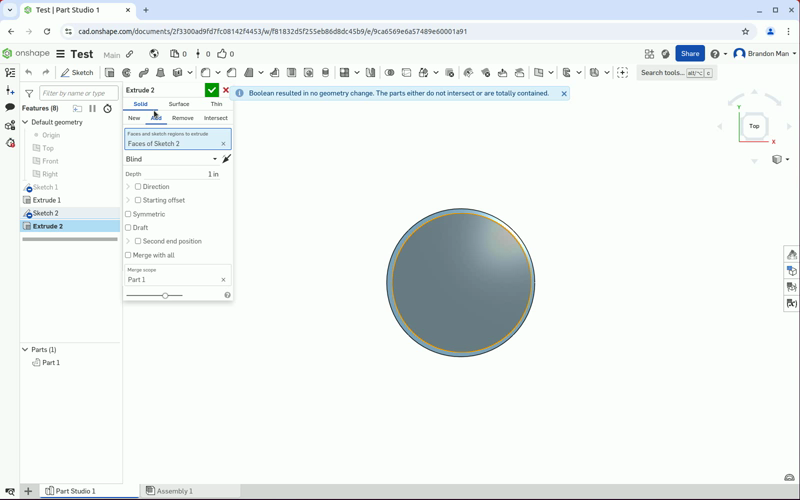
mouse_move(186, 120)
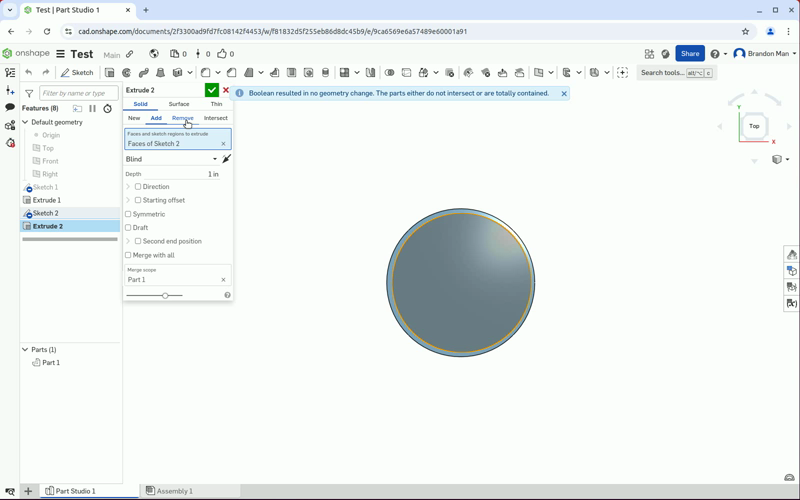
click(186, 120)
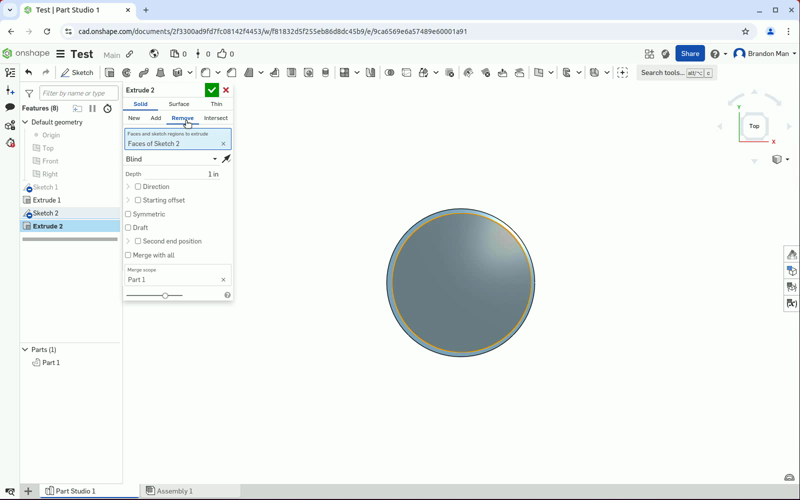
key(tab, 4)
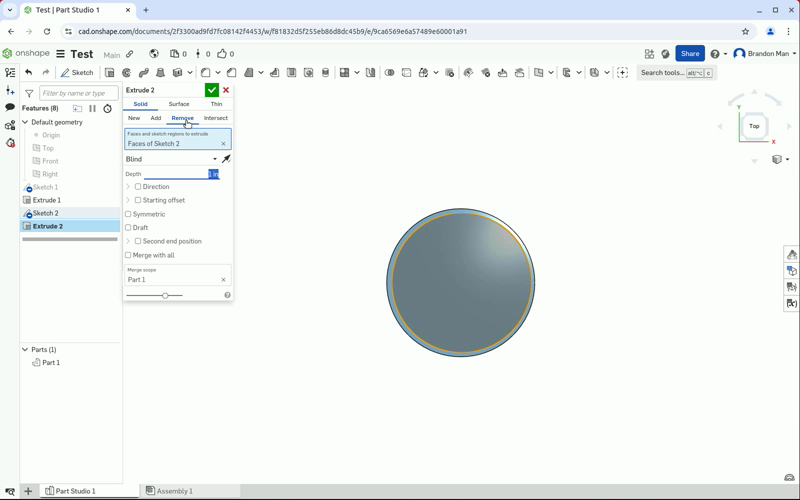
text(42.366)
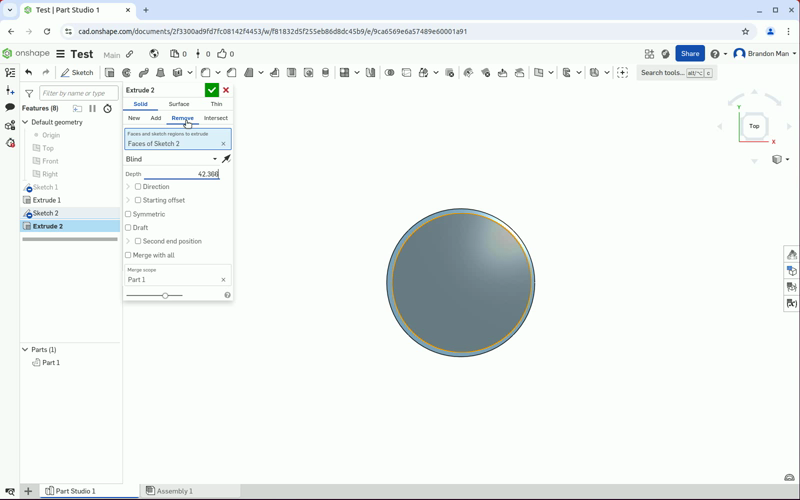
key(tab, 3)
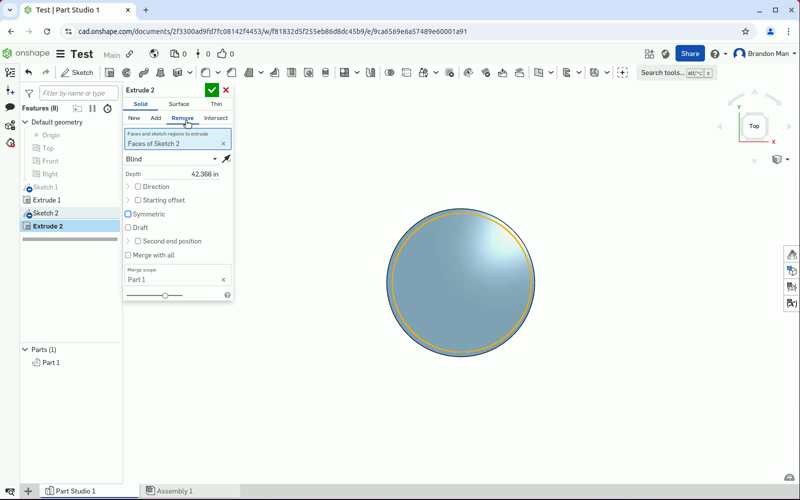
key(space)
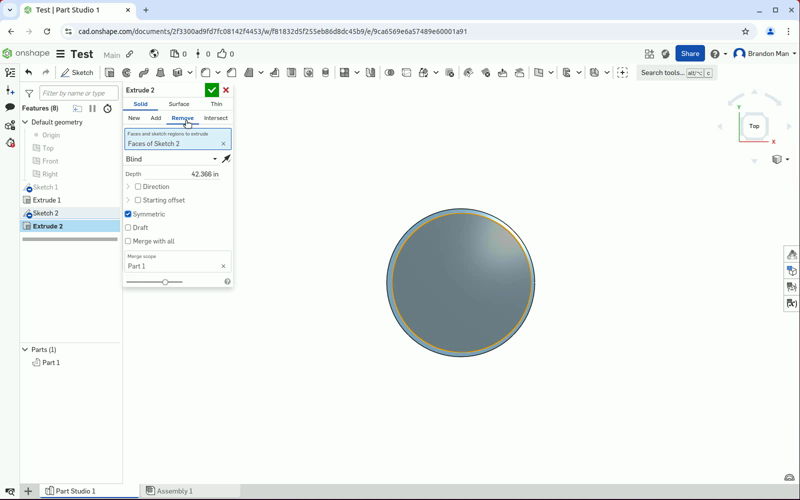
key(tab, 2)
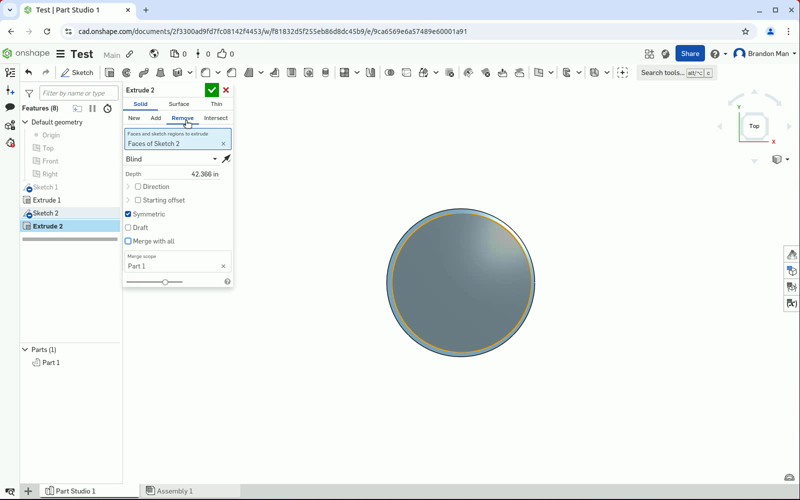
key(space)
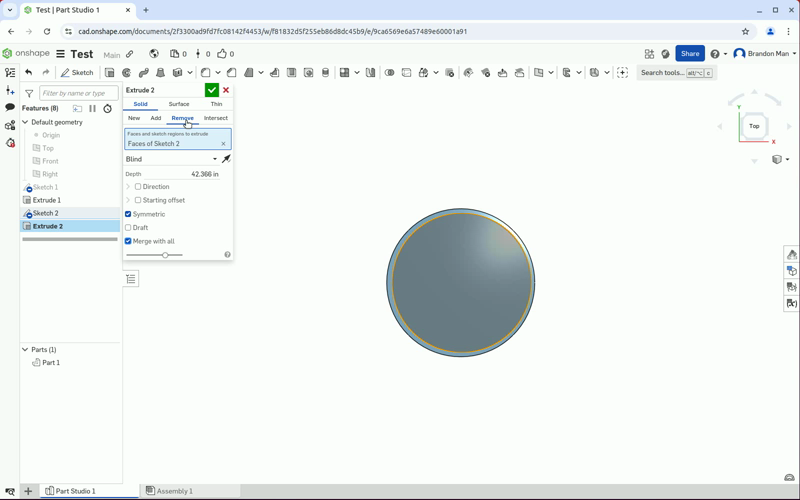
key(enter)
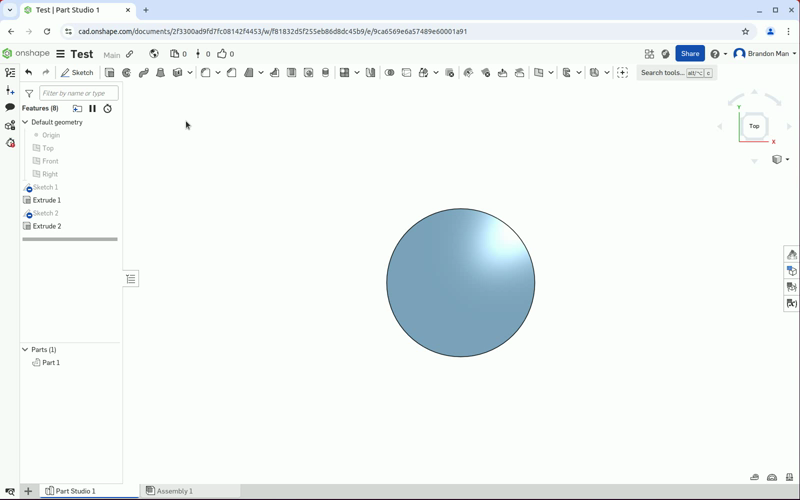
key(shift+h)
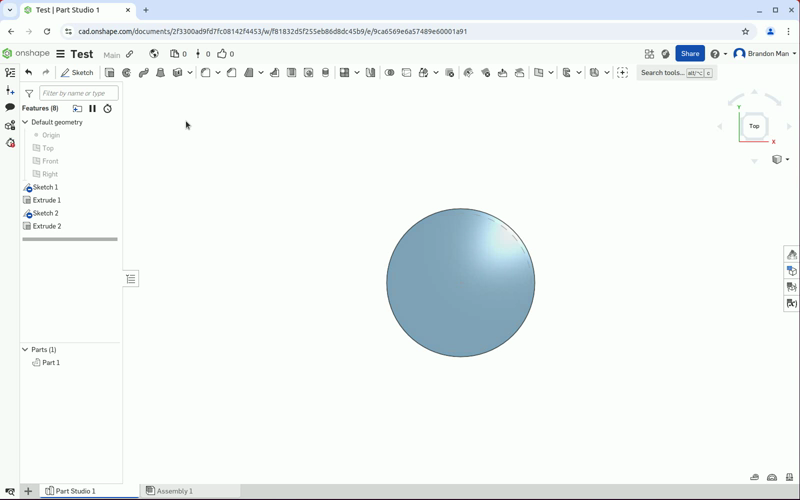
key(shift+h)
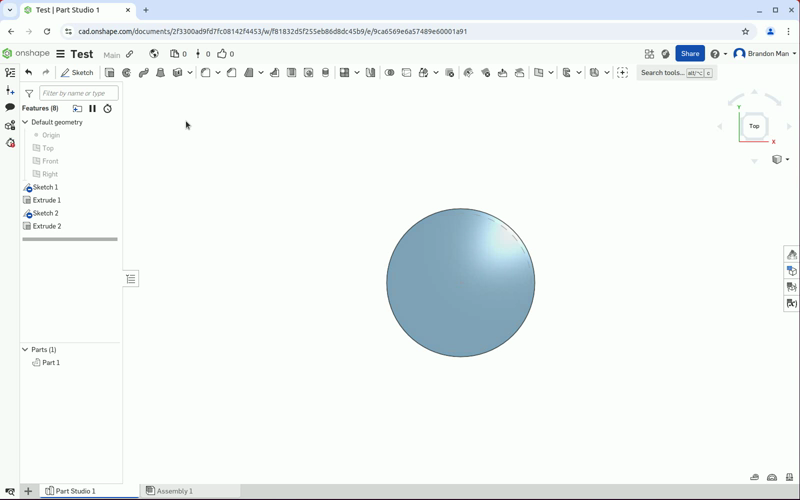
key(shift+7)
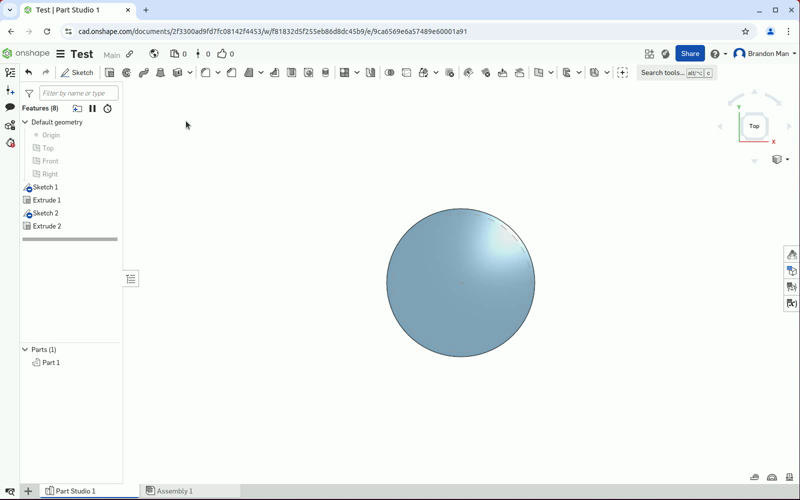
key(up, 3)
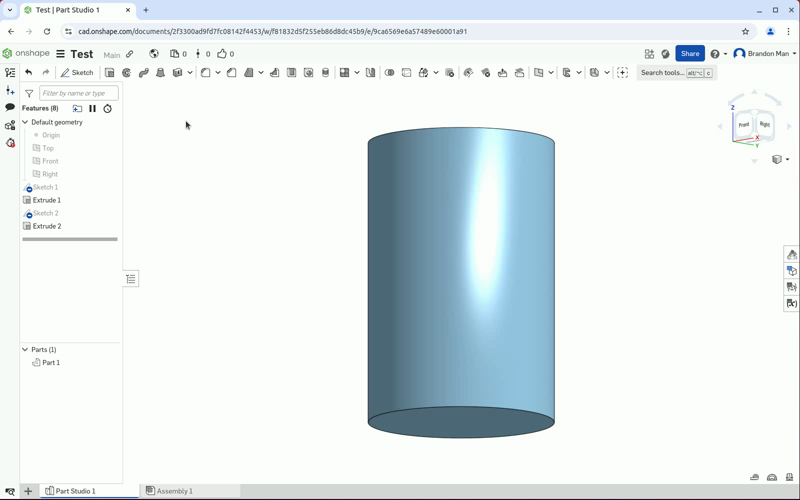
key(left, 3)
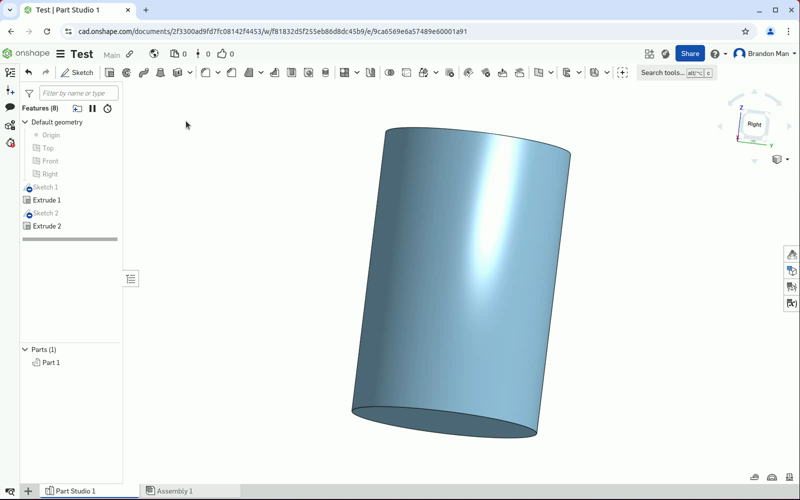
key(right, 3)
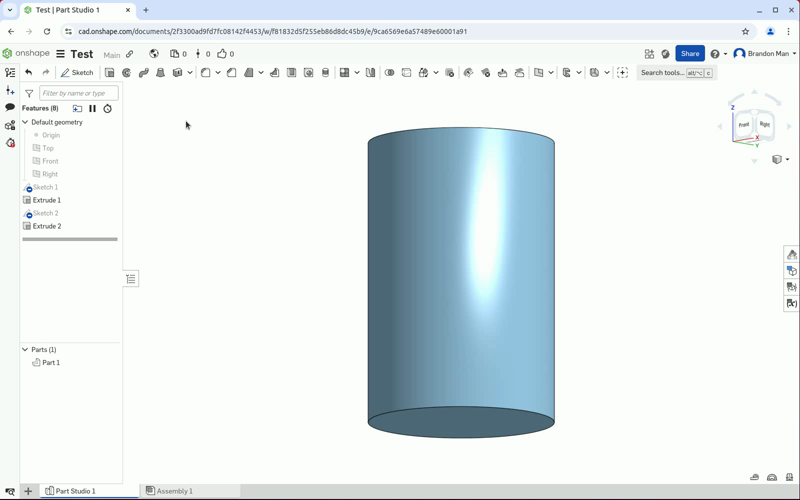
key(down, 3)
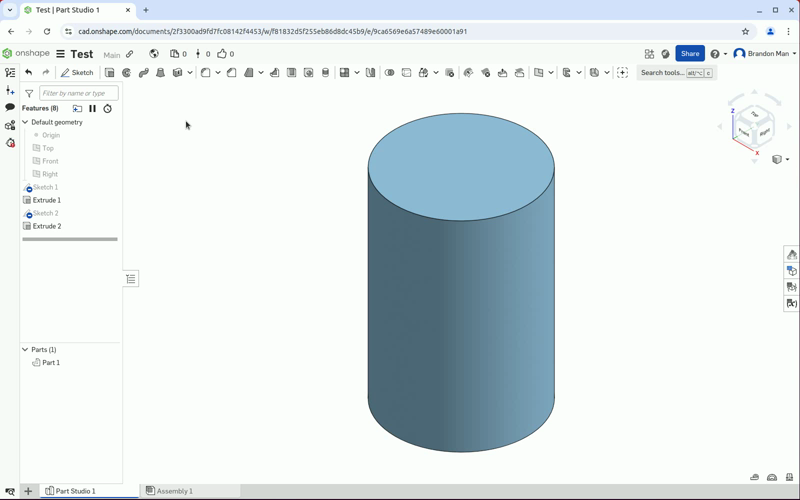
mouse_move(73, 189)
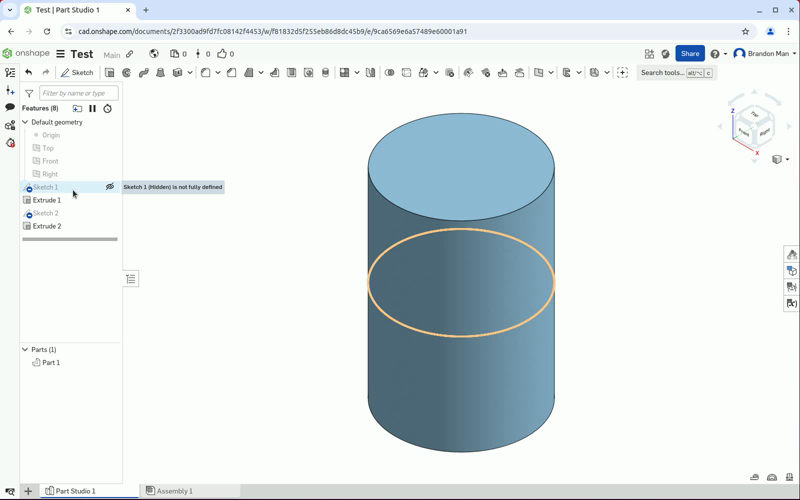
click(73, 189)